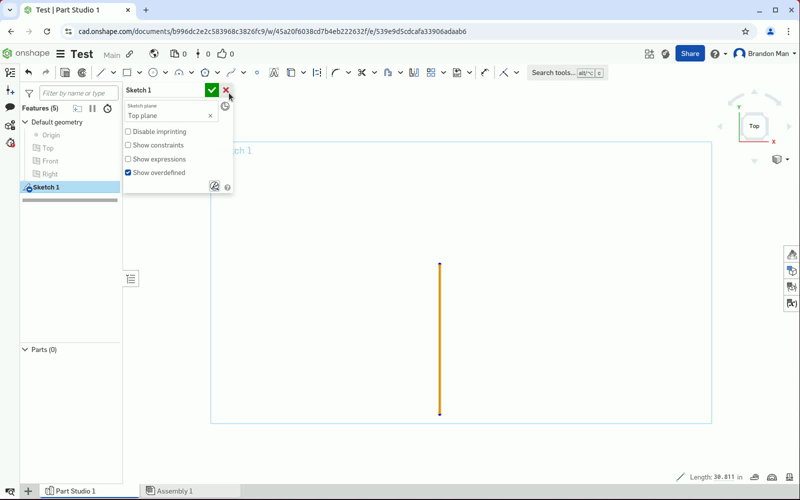
key(shift+h)
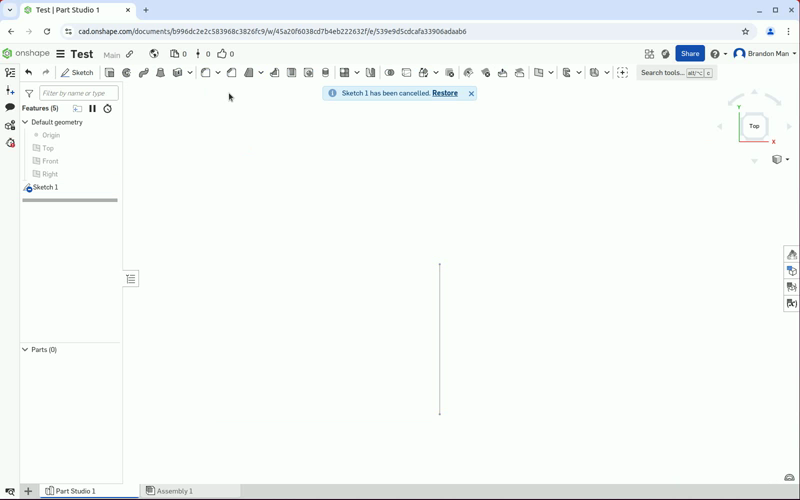
key(shift+s)
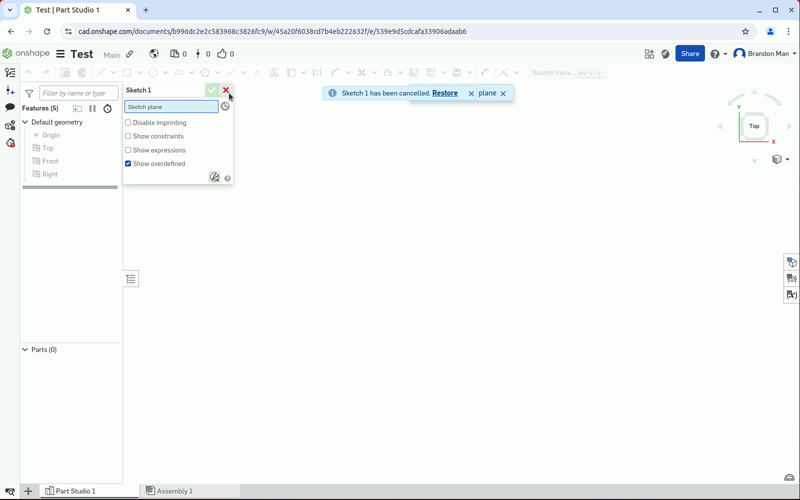
mouse_move(73, 150)
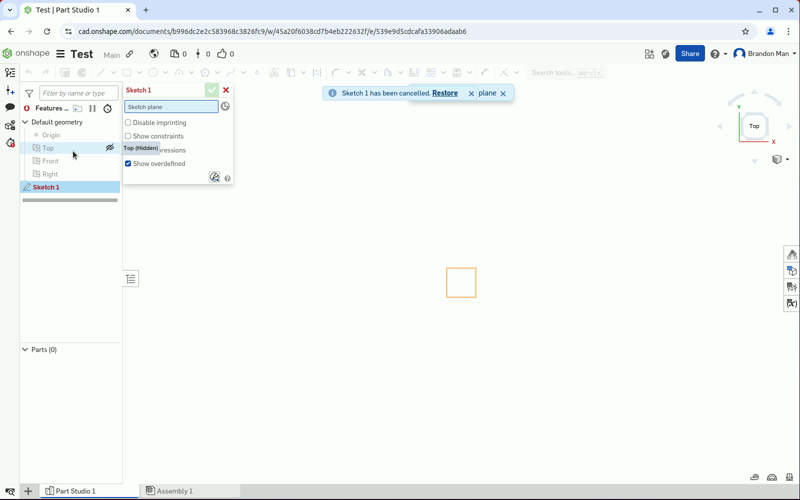
click(73, 150)
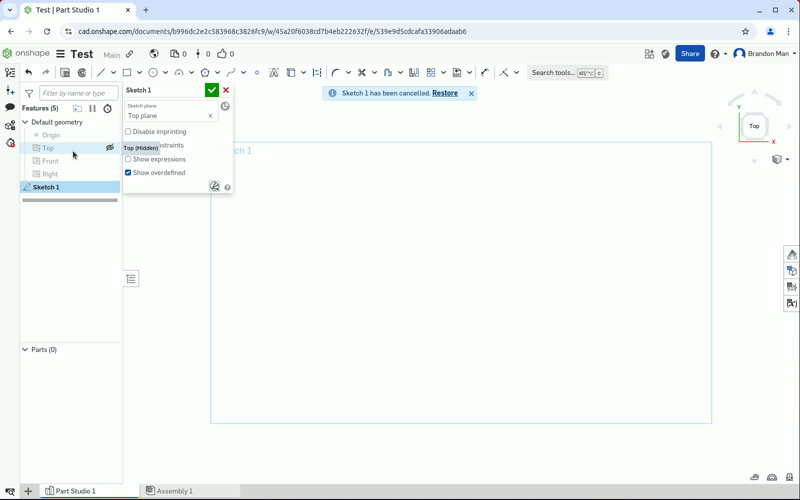
mouse_move(73, 352)
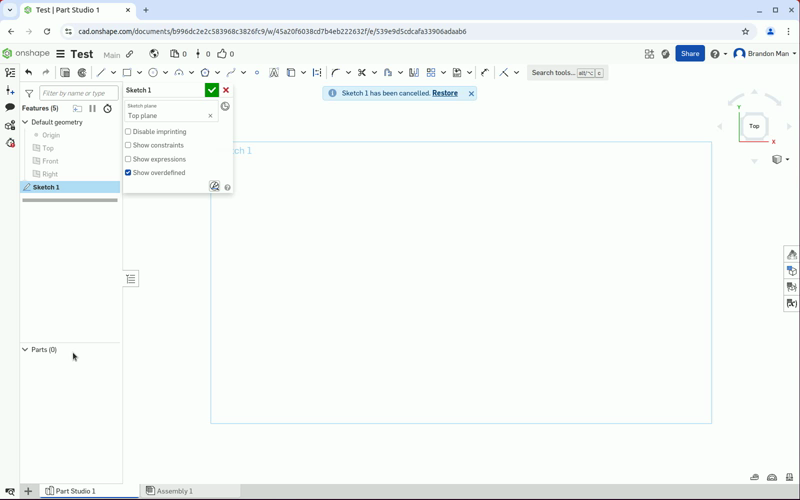
key(y)
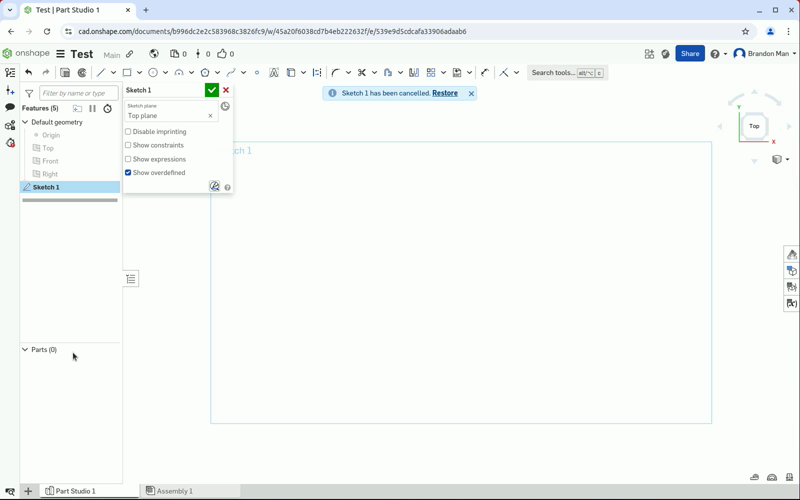
key(c)
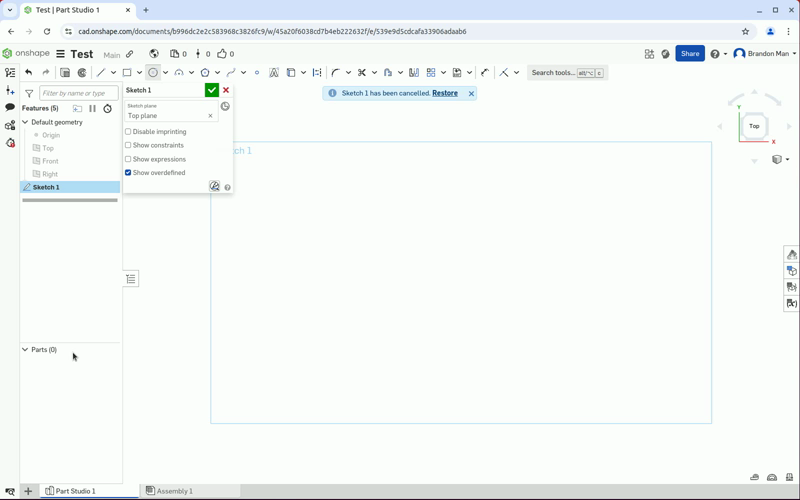
key_down(shift)
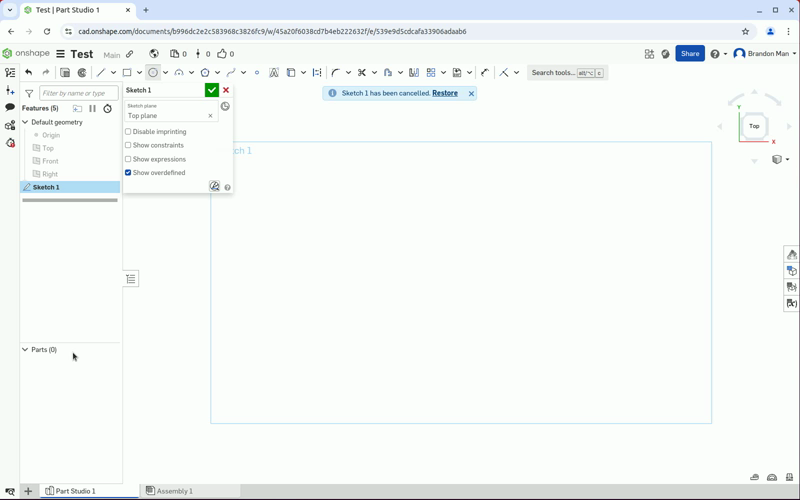
mouse_move(461, 282)
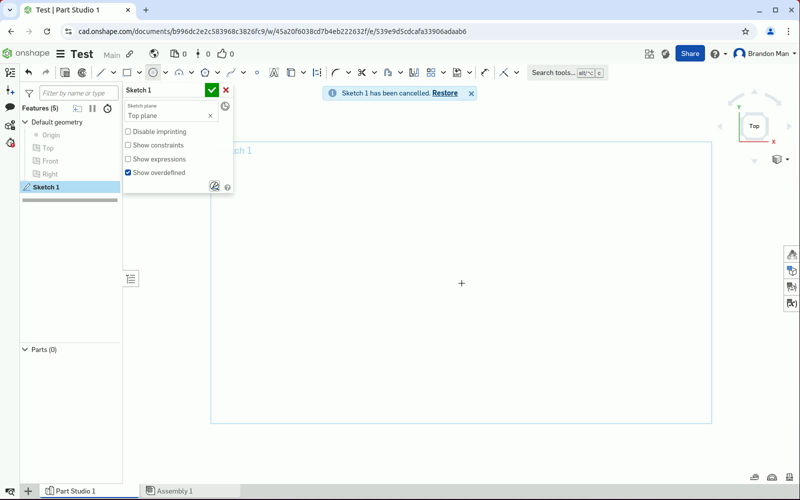
click(461, 282)
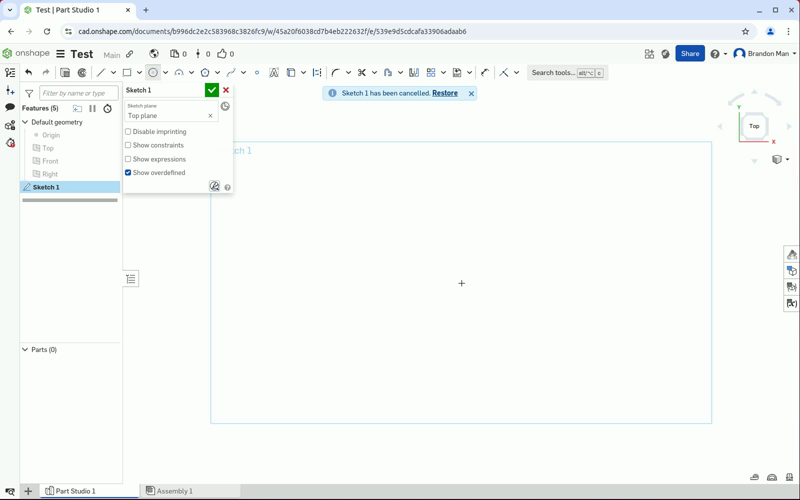
key_up(shift)
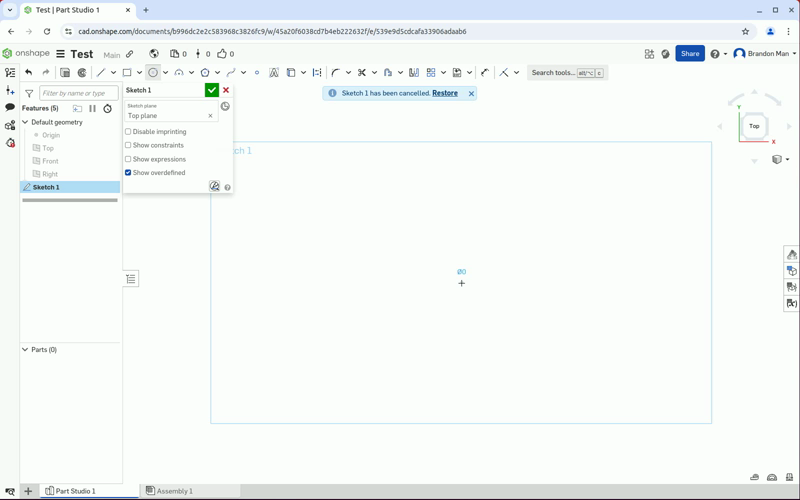
mouse_move(507, 282)
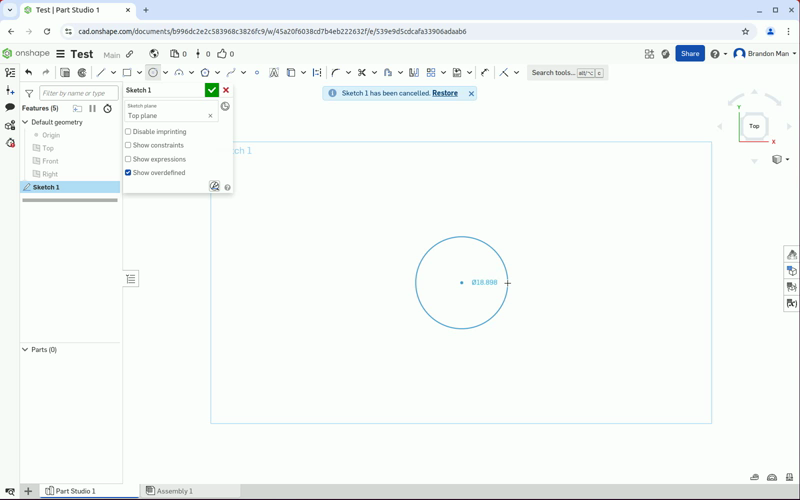
click(507, 282)
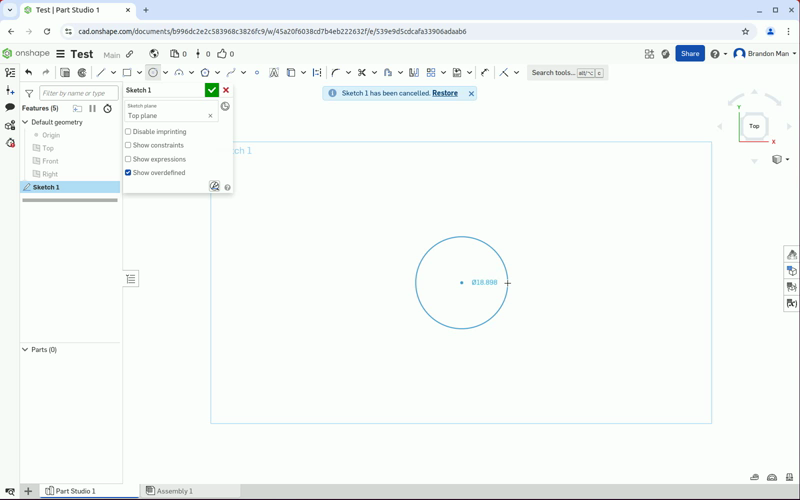
key(esc)
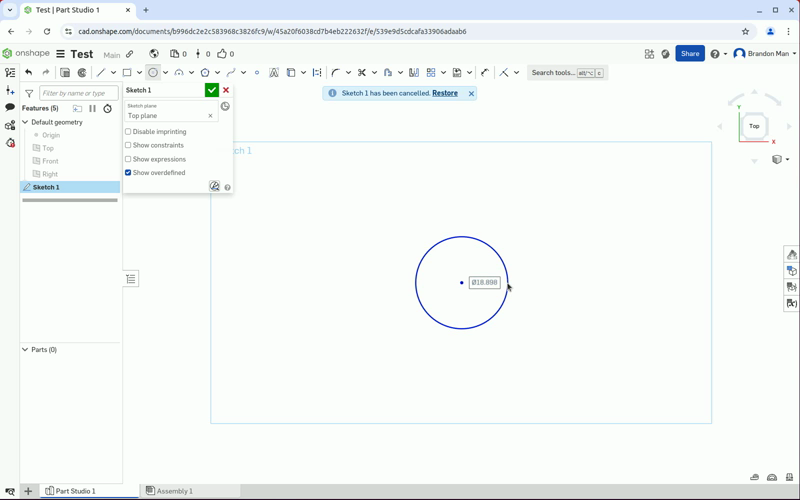
key(c)
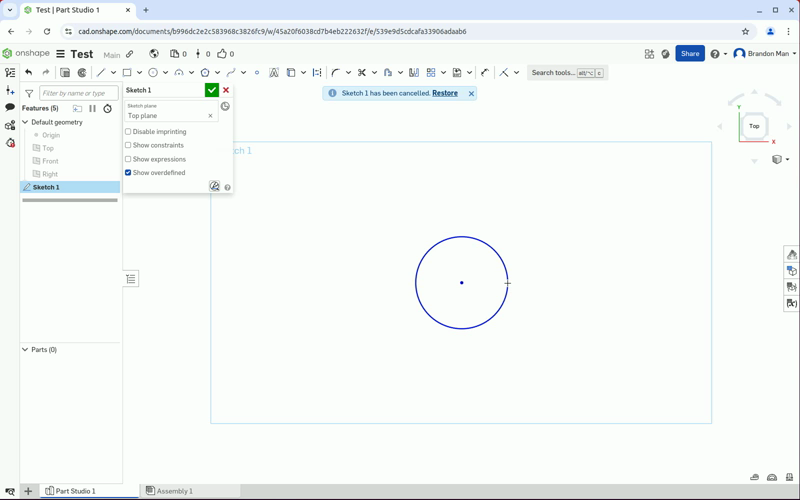
key_down(shift)
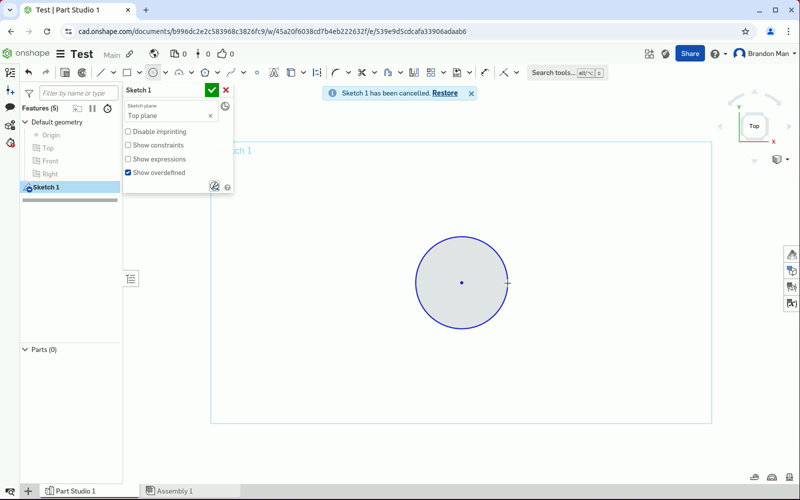
mouse_move(461, 282)
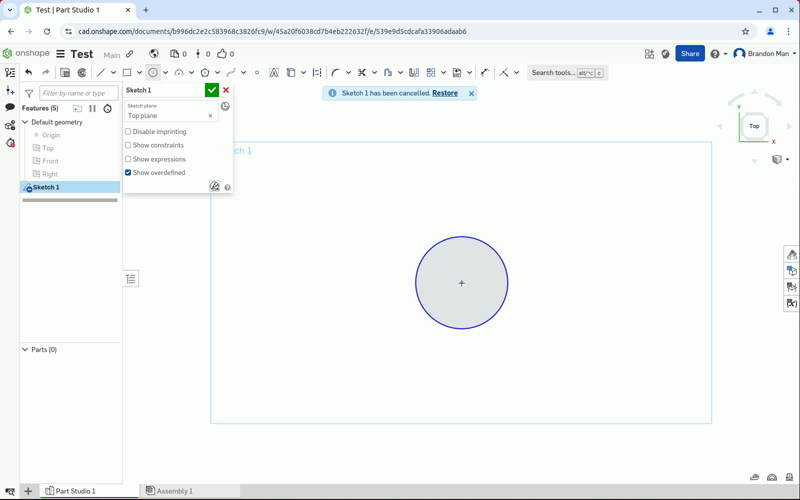
click(461, 282)
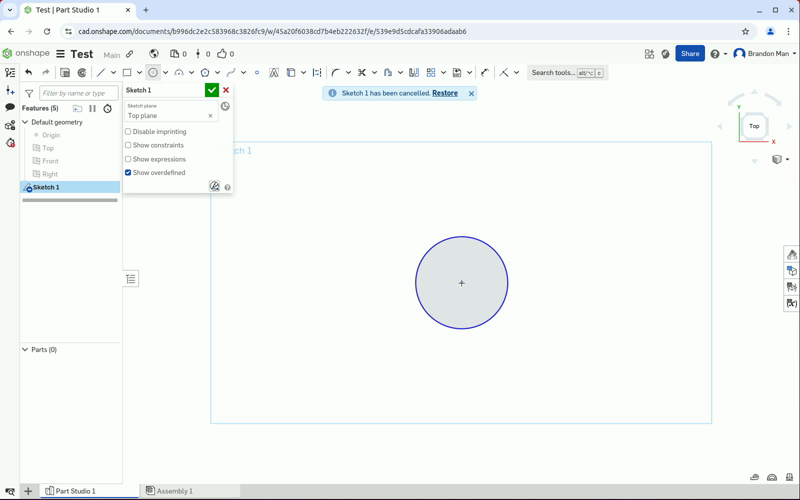
key_up(shift)
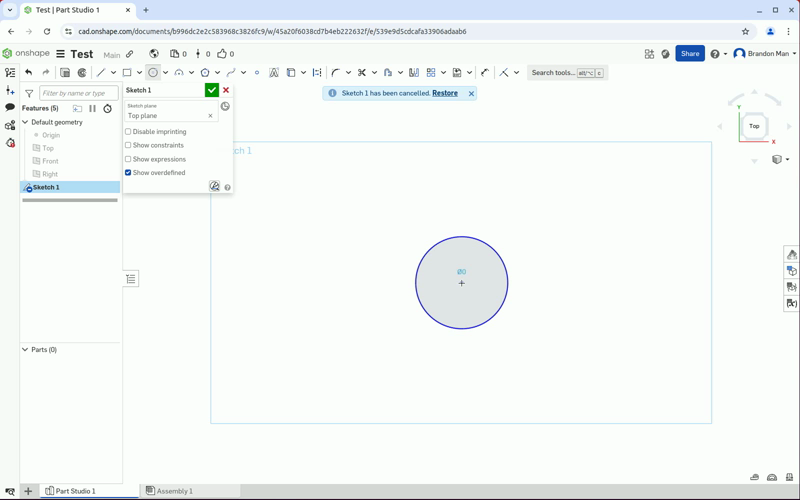
mouse_move(496, 282)
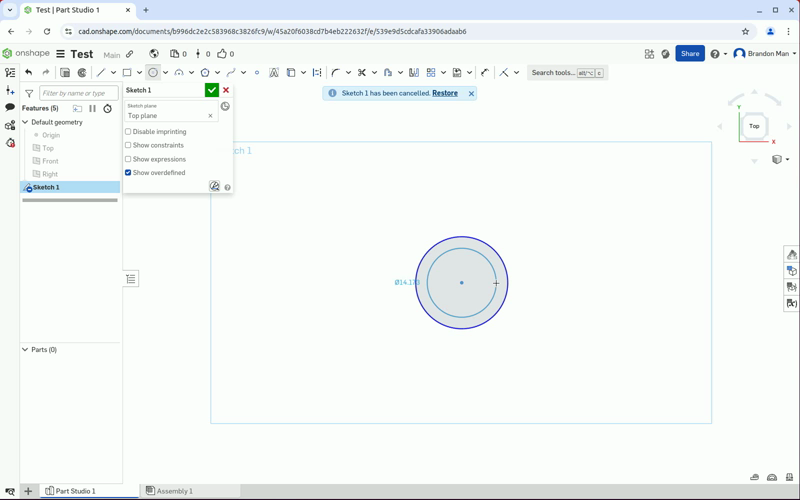
click(496, 282)
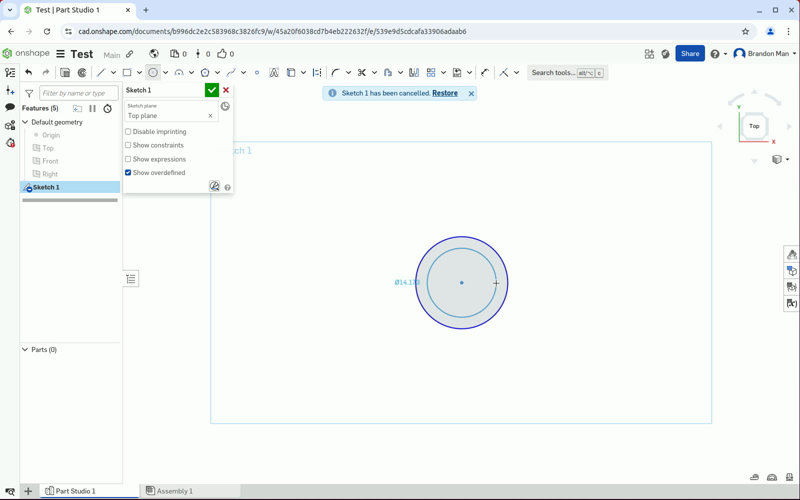
key(esc)
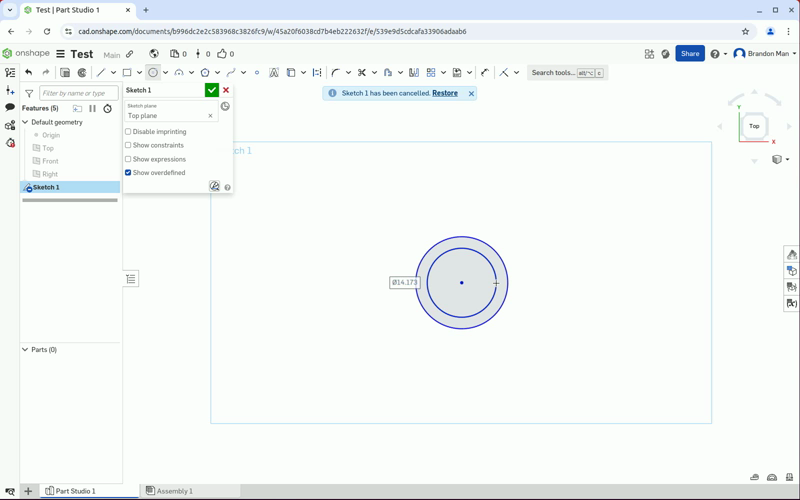
mouse_move(478, 245)
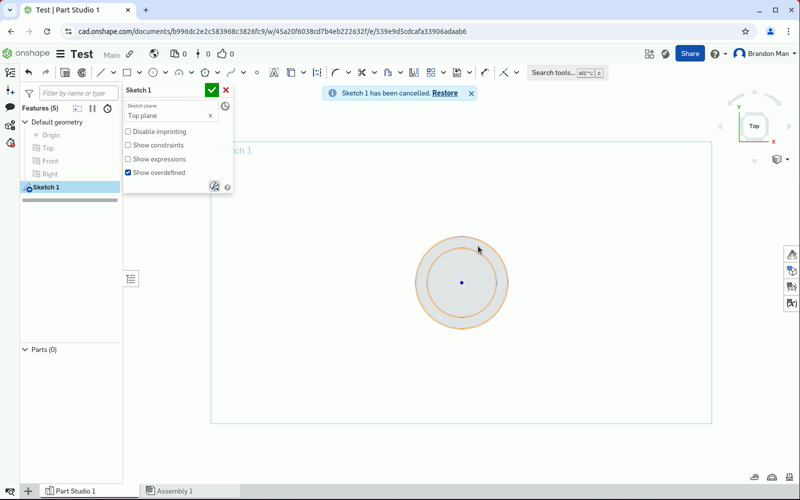
click(478, 245)
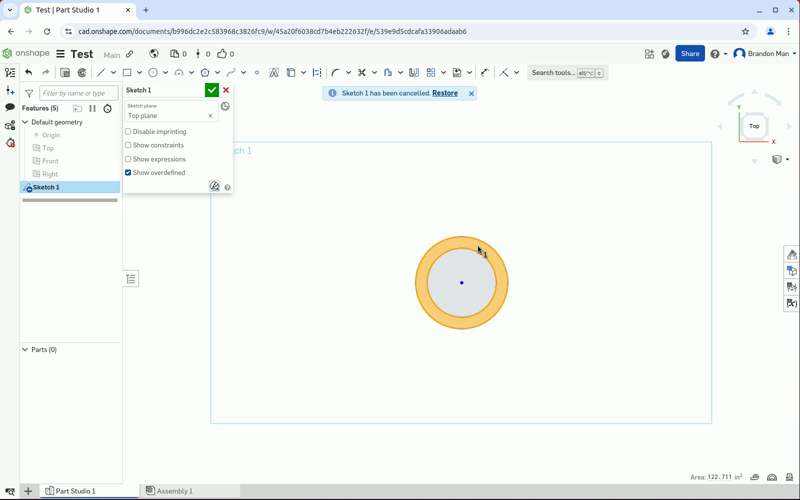
mouse_move(73, 352)
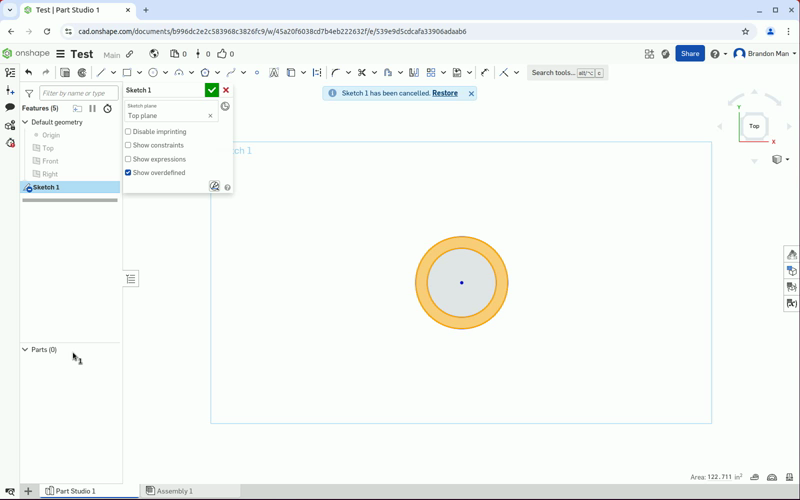
key(shift+y)
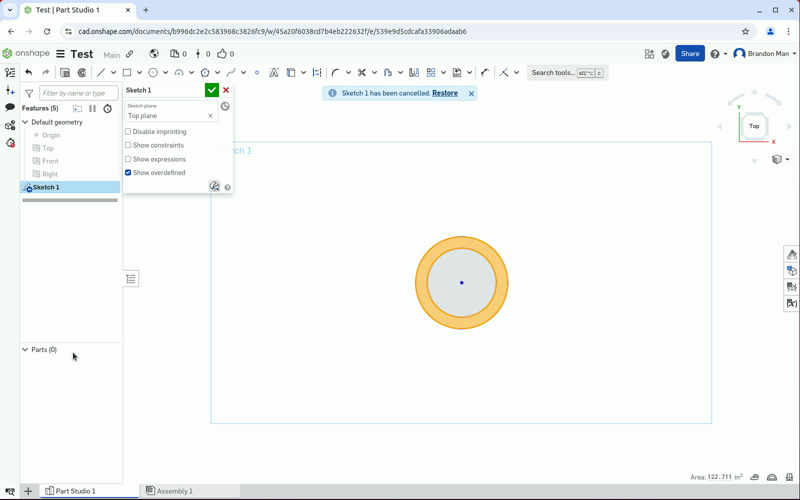
key(shift+e)
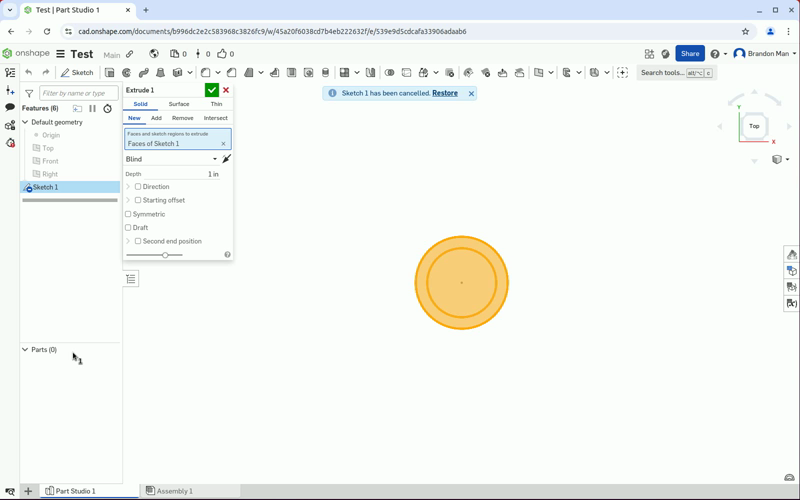
mouse_move(143, 106)
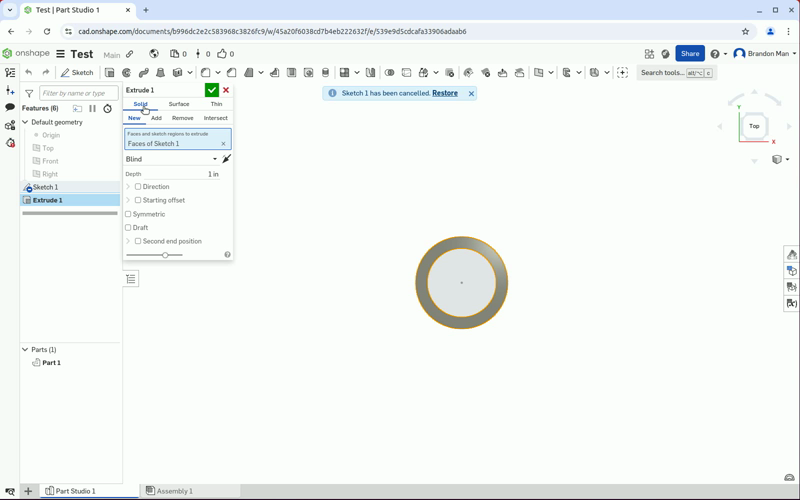
click(143, 106)
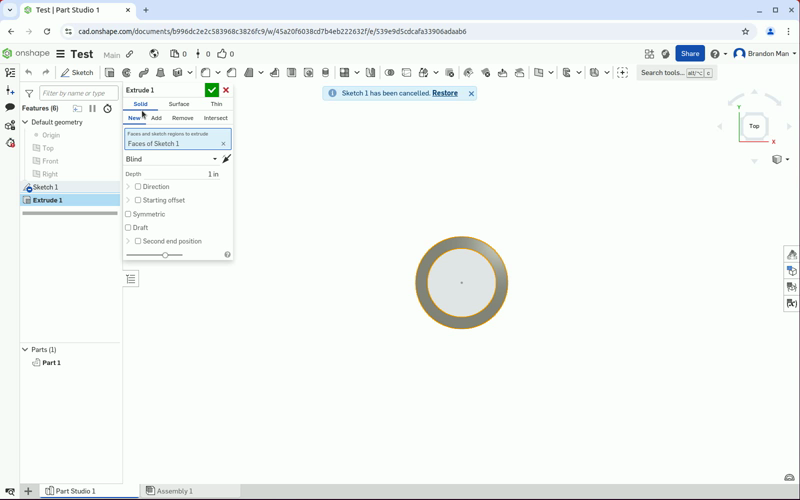
mouse_move(137, 120)
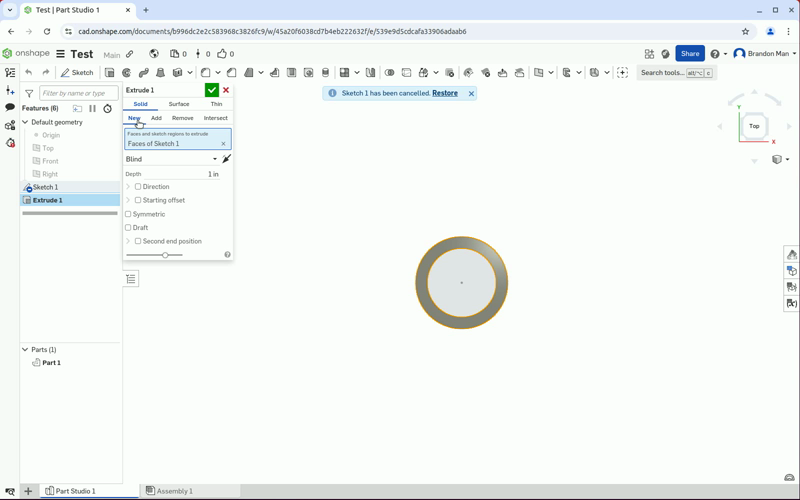
click(137, 120)
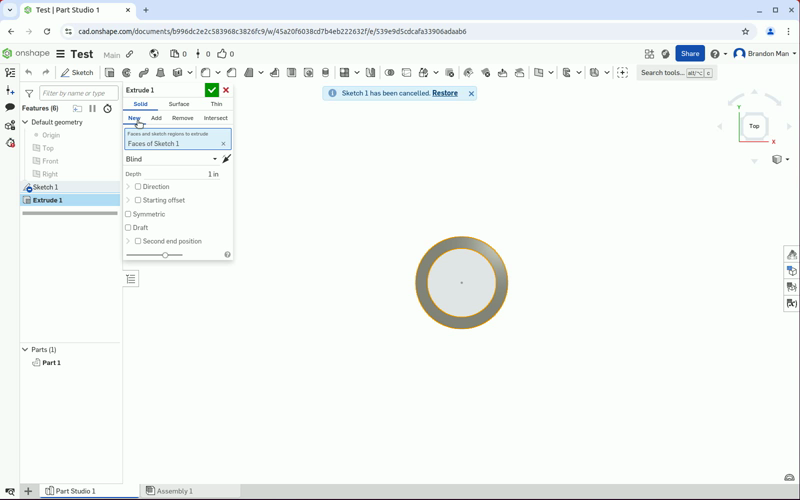
key(tab, 4)
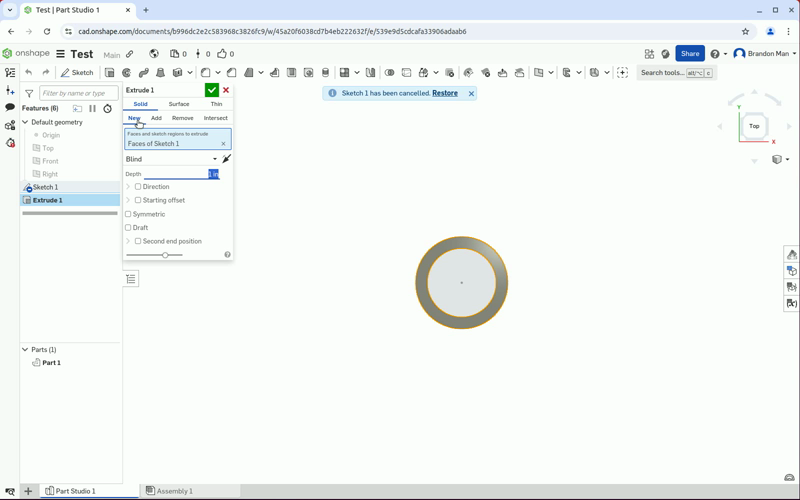
text(23.108)
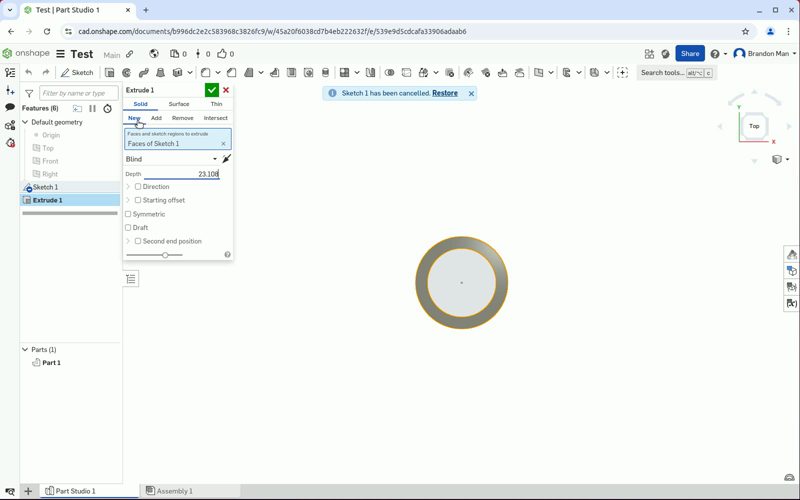
key(enter)
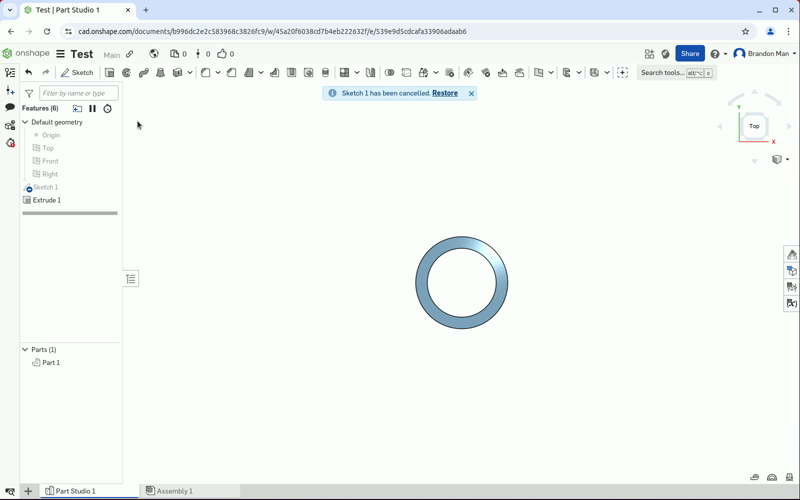
key(shift+h)
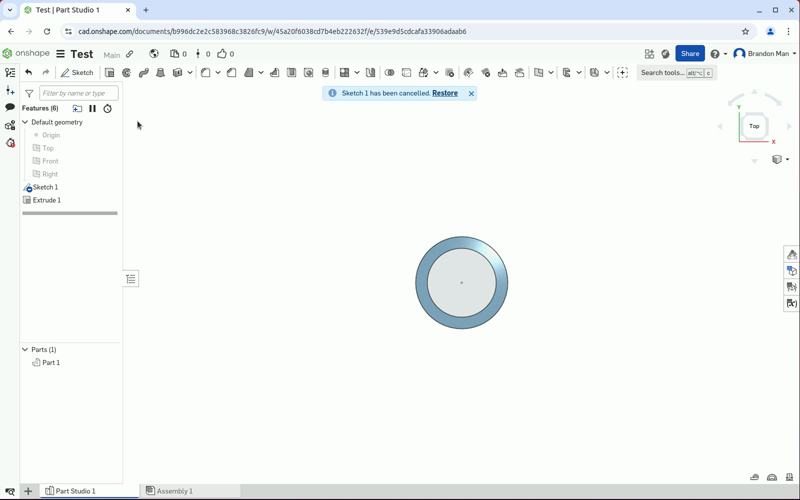
key(shift+h)
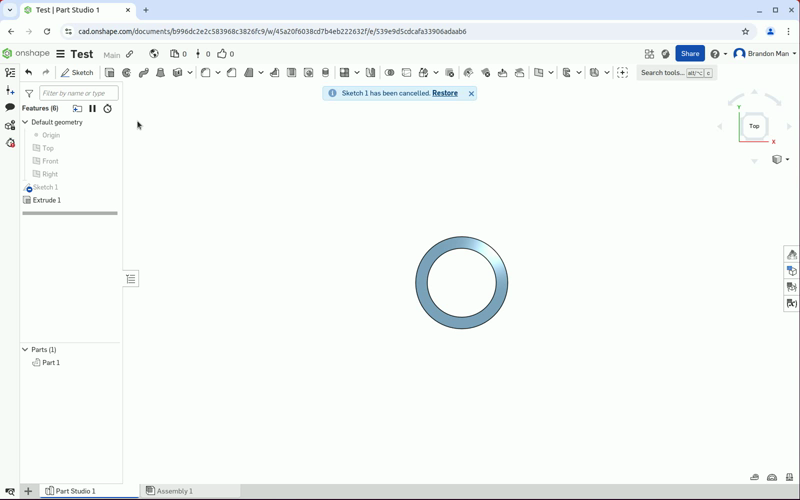
mouse_move(73, 189)
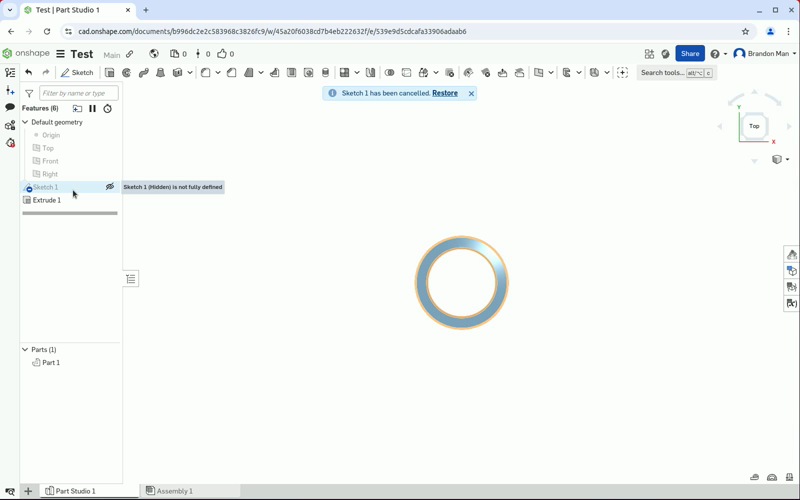
click(73, 189)
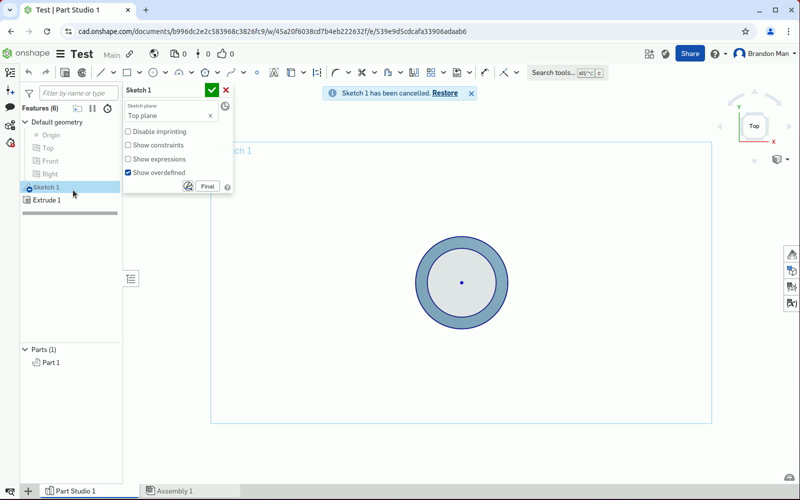
mouse_move(229, 92)
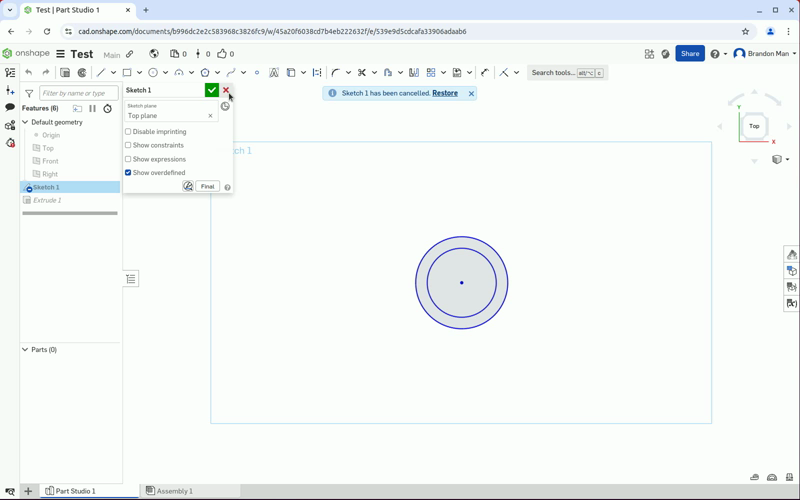
click(229, 92)
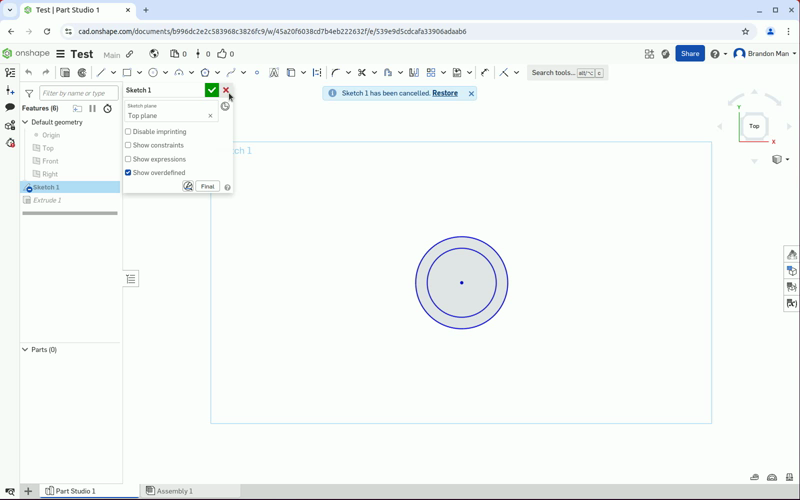
key(shift+s)
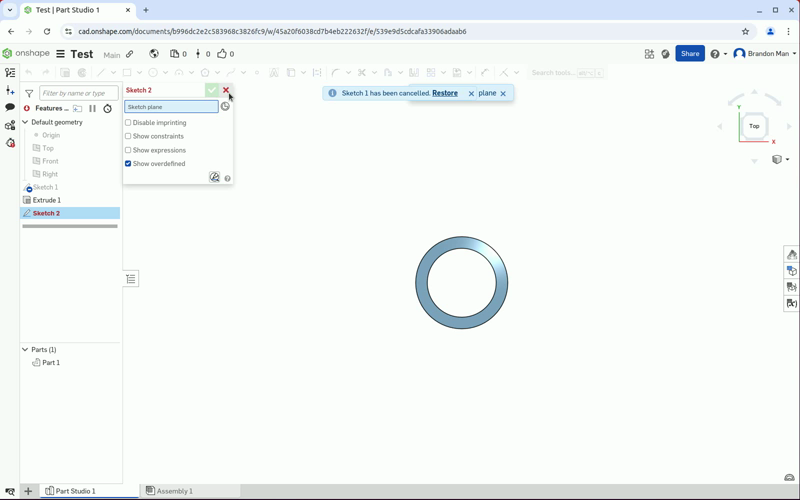
mouse_move(73, 150)
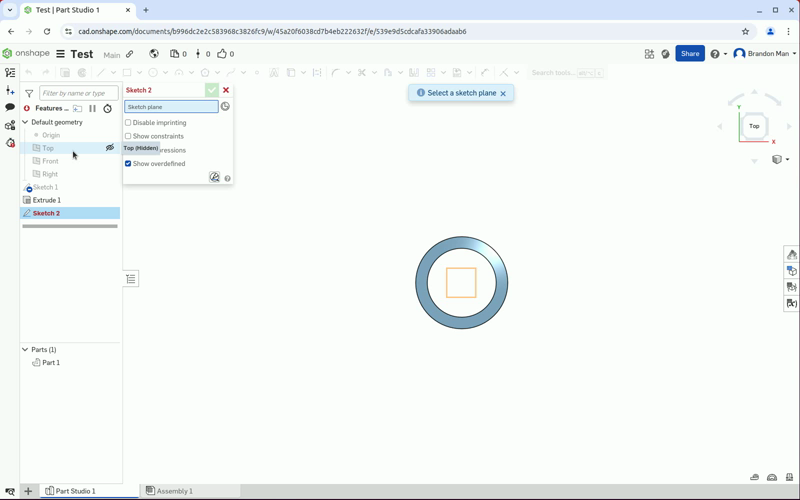
click(73, 150)
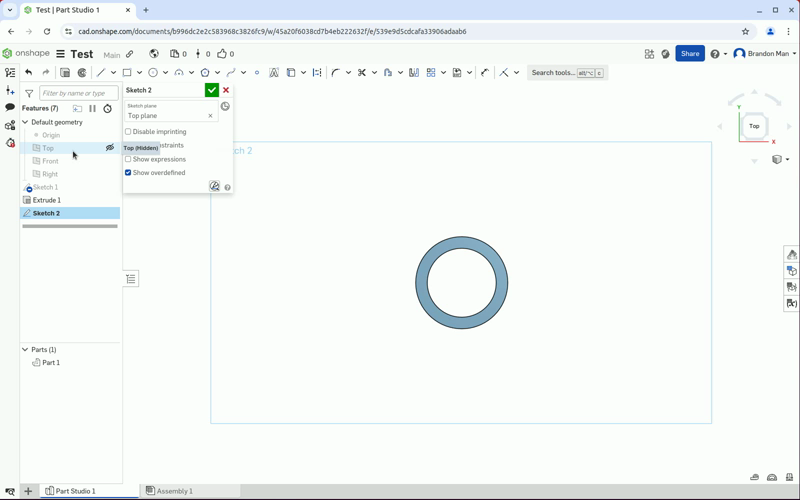
mouse_move(73, 352)
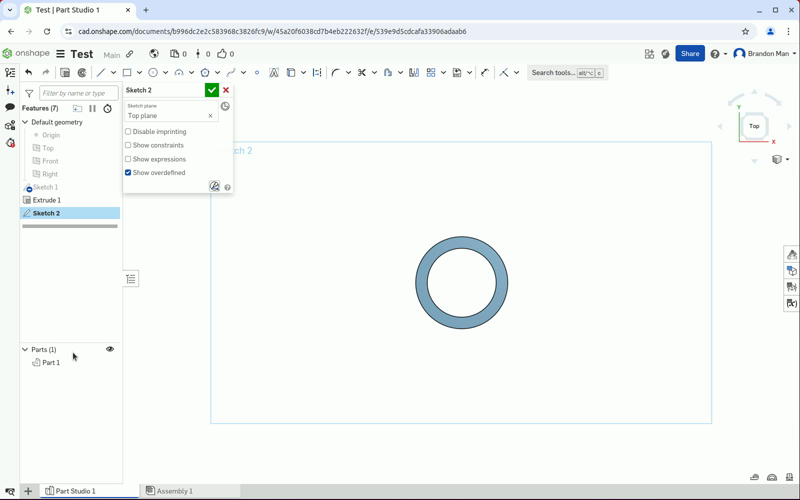
key(y)
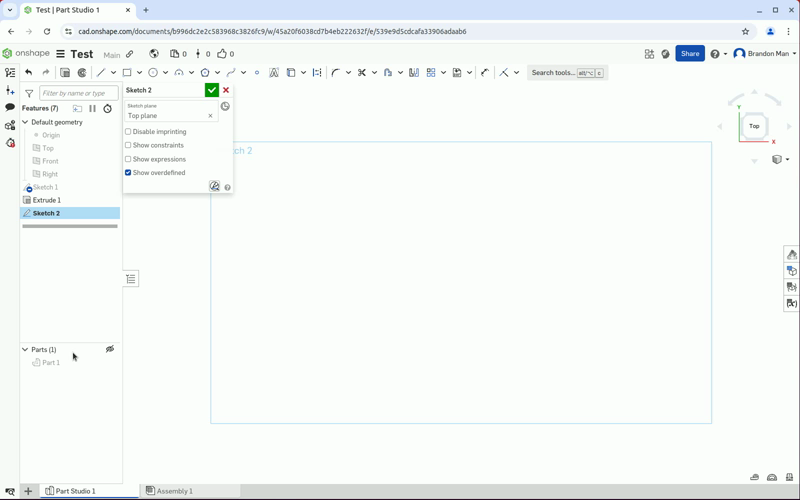
key(c)
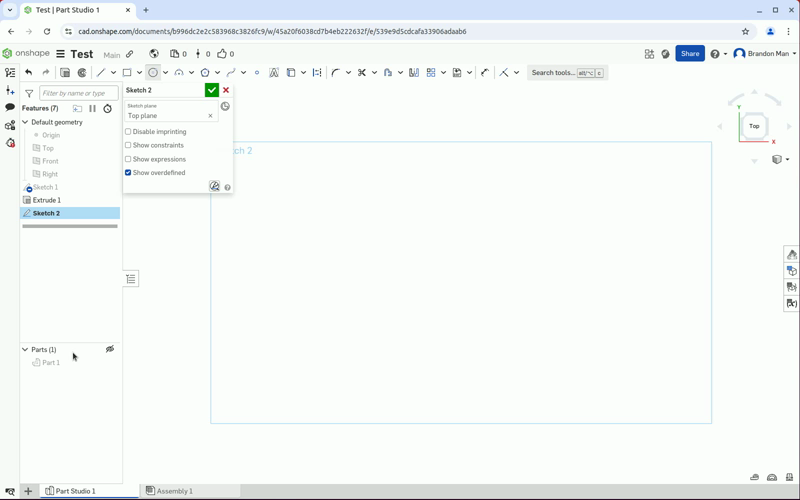
key_down(shift)
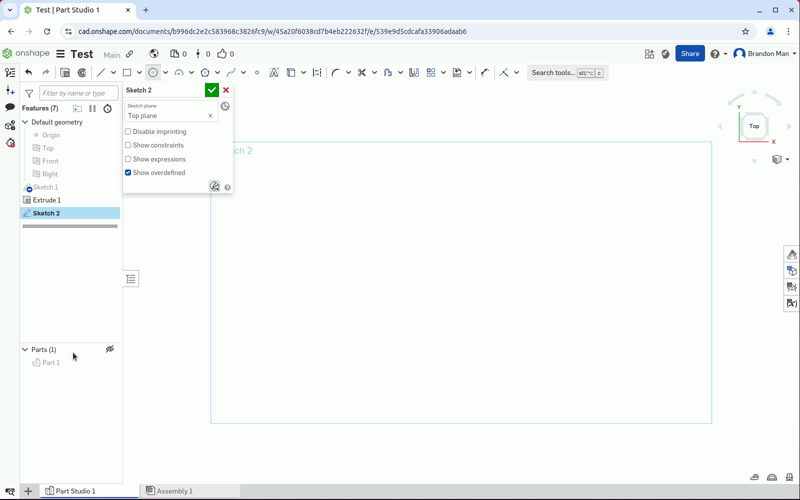
mouse_move(461, 282)
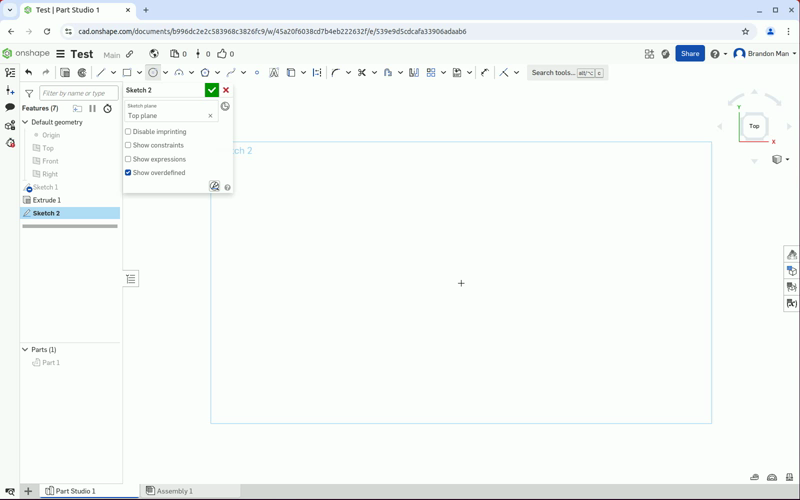
click(461, 282)
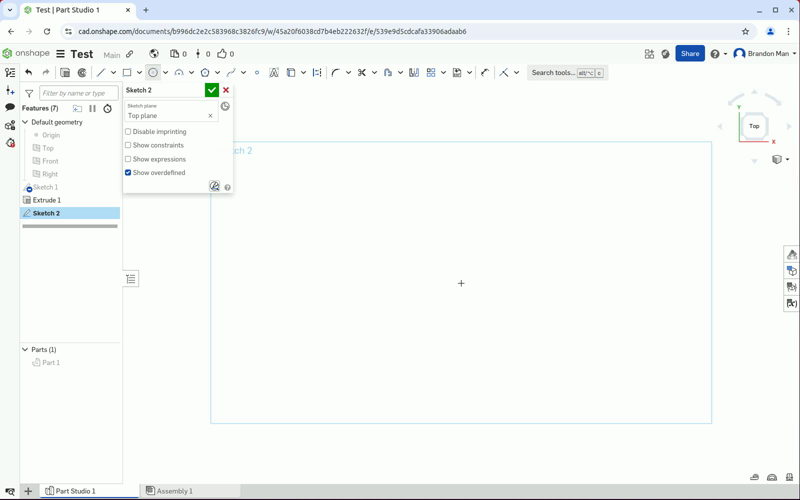
key_up(shift)
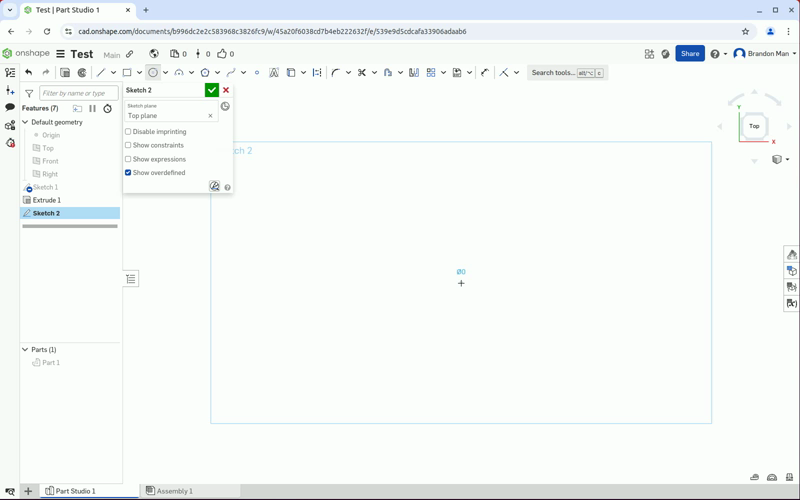
mouse_move(495, 282)
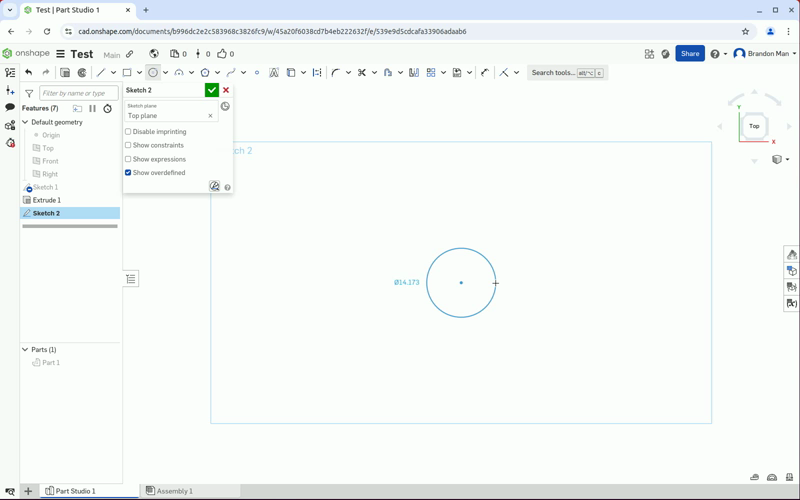
click(495, 282)
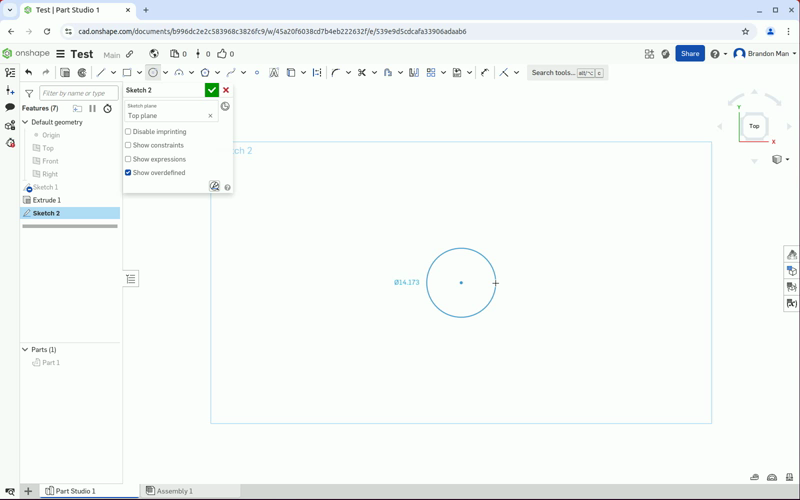
key(esc)
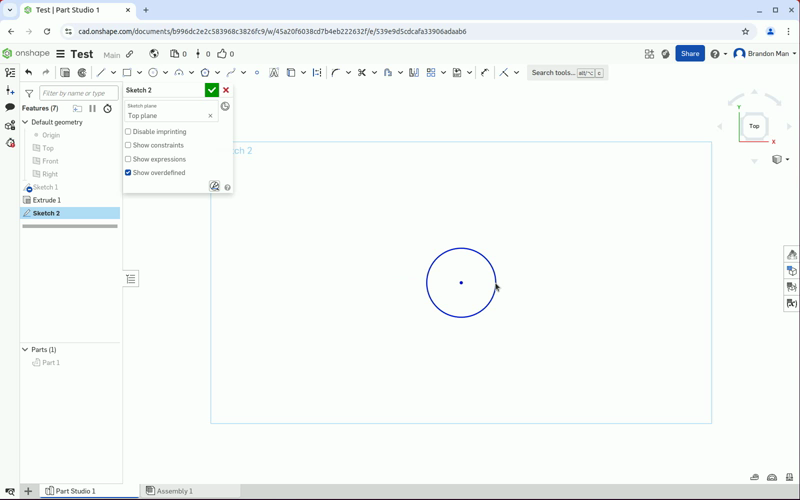
key(c)
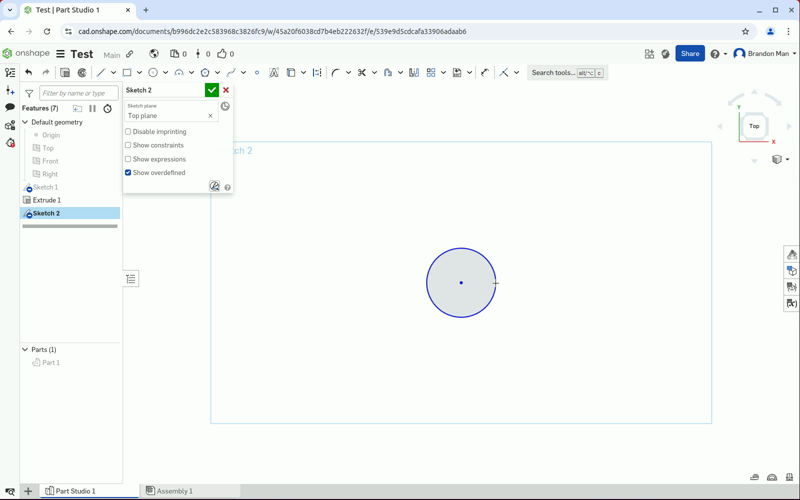
key_down(shift)
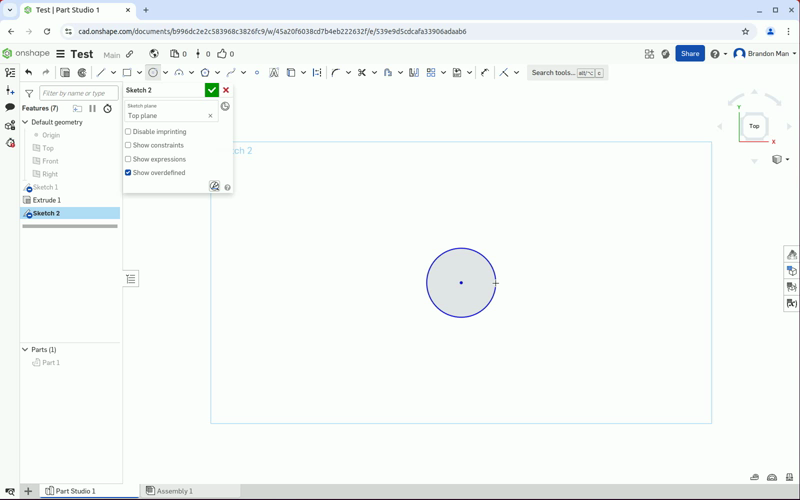
mouse_move(461, 282)
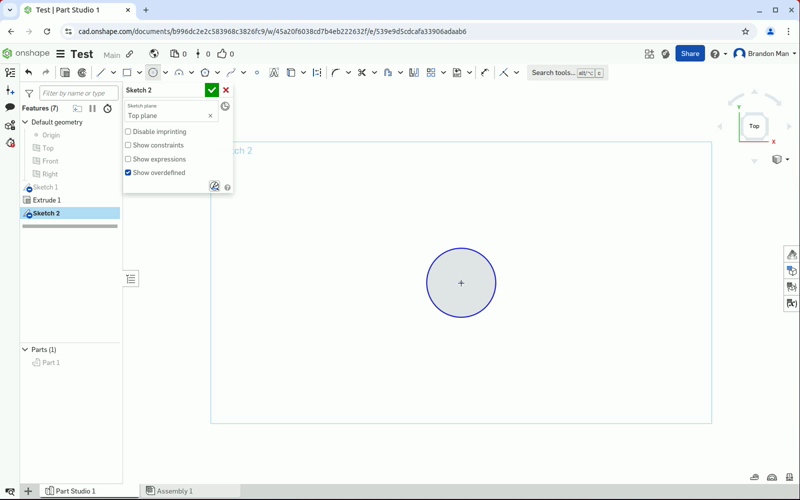
click(461, 282)
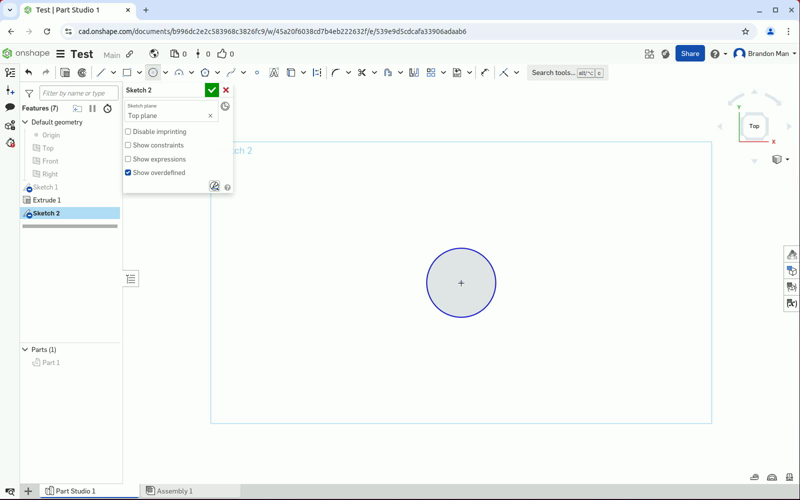
key_up(shift)
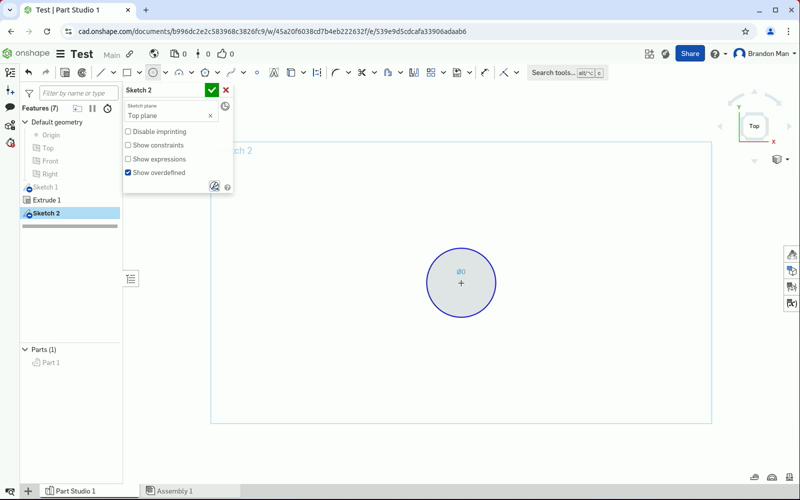
mouse_move(484, 282)
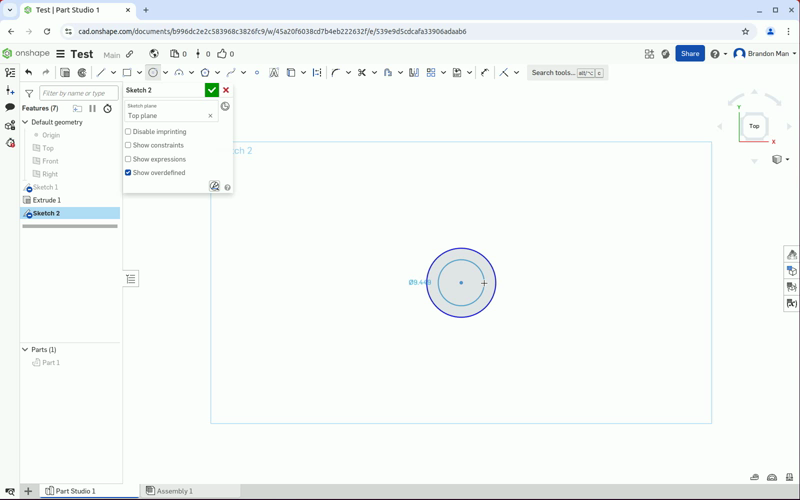
click(484, 282)
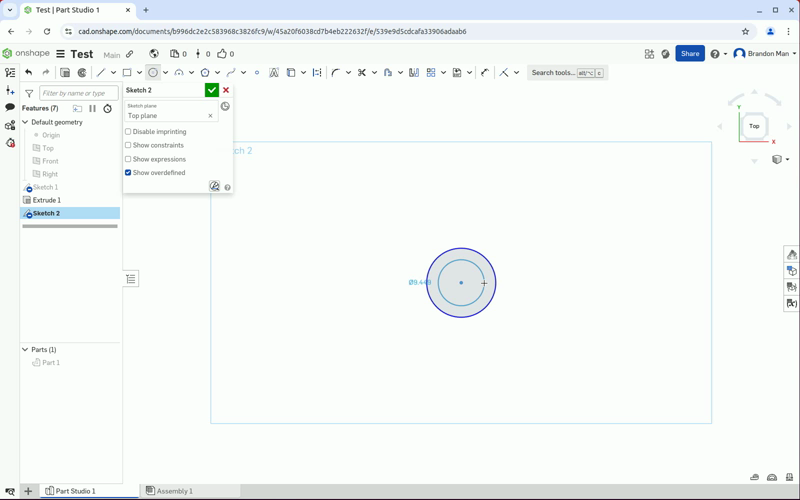
key(esc)
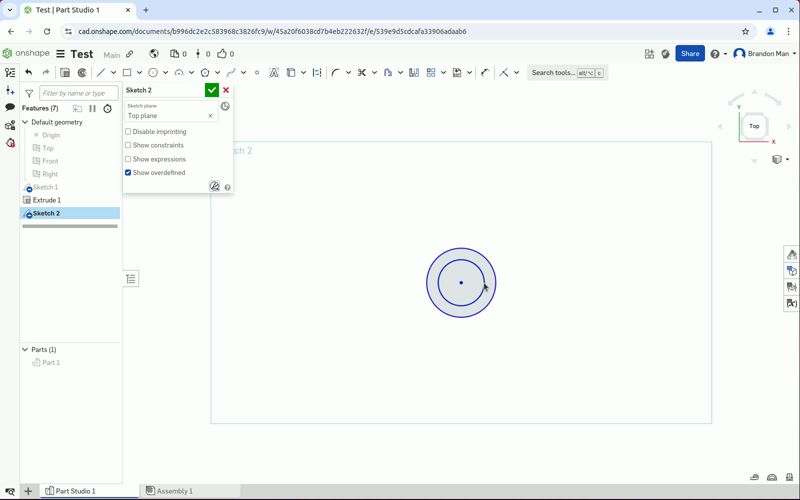
mouse_move(447, 303)
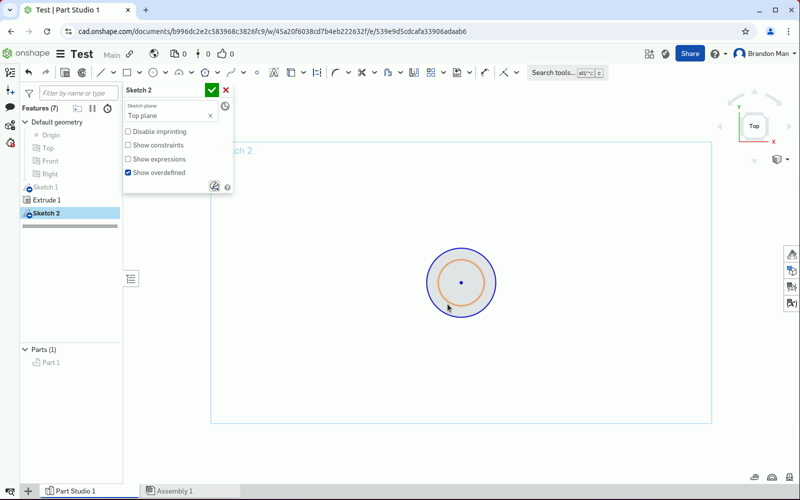
click(447, 303)
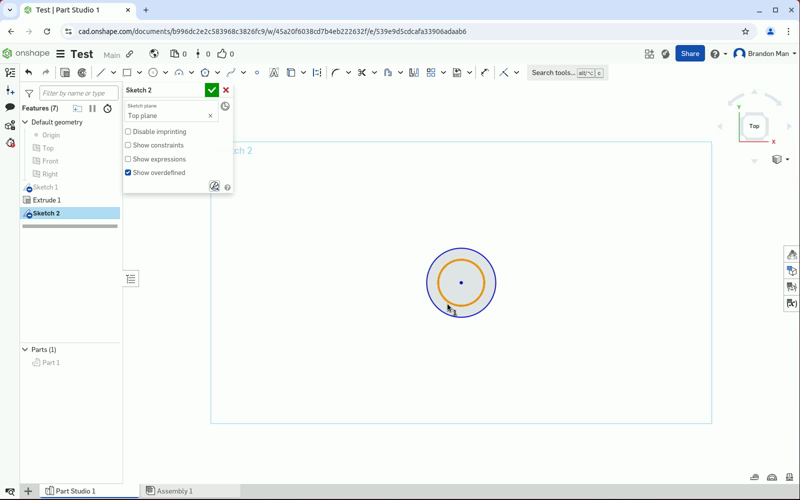
mouse_move(73, 352)
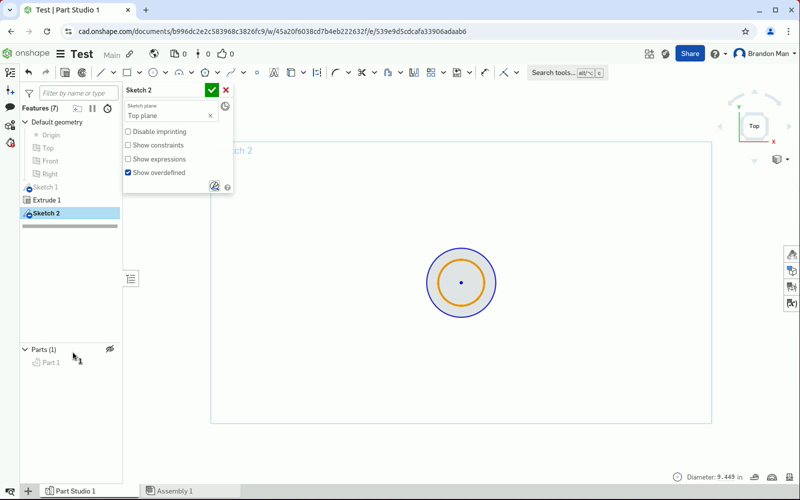
key(shift+y)
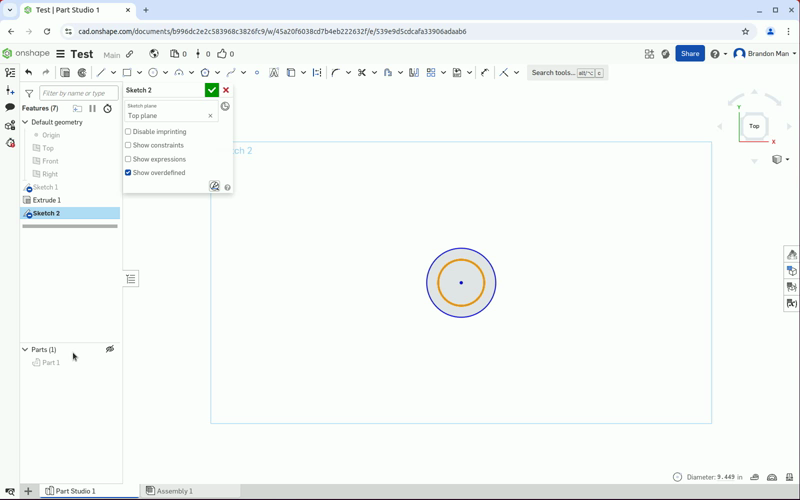
key(shift+e)
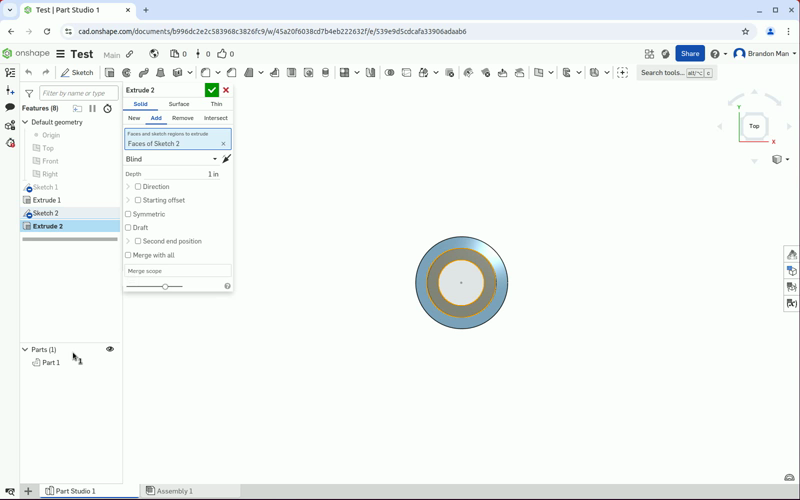
mouse_move(143, 106)
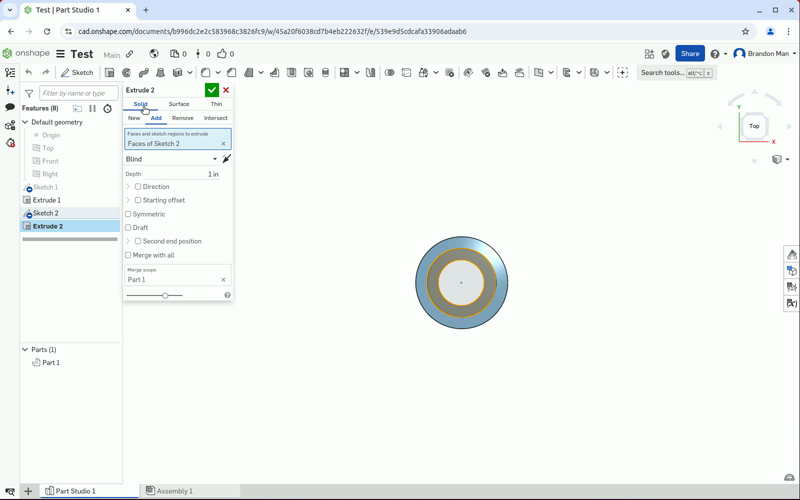
click(143, 106)
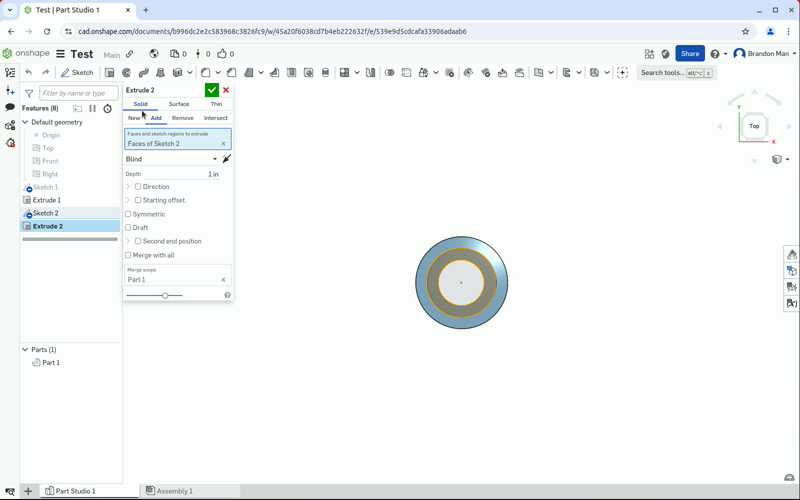
mouse_move(137, 120)
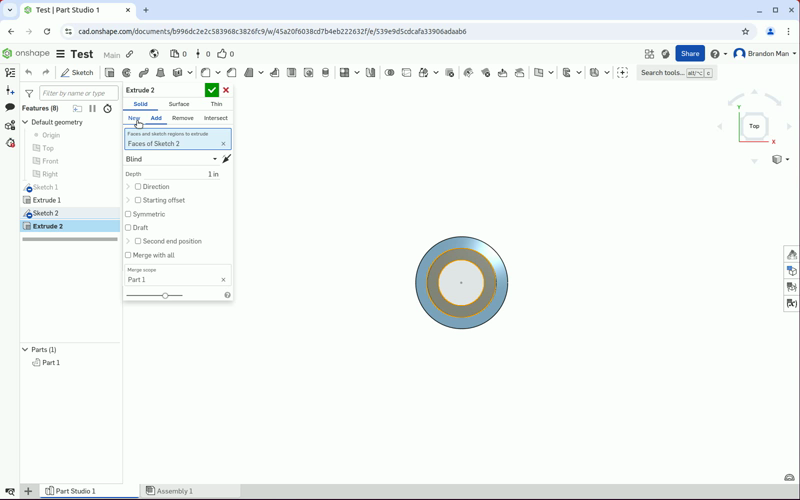
click(137, 120)
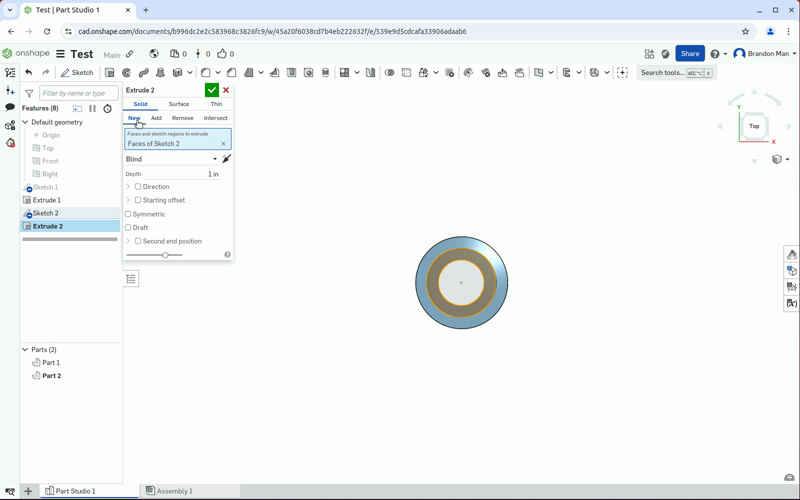
key(tab, 4)
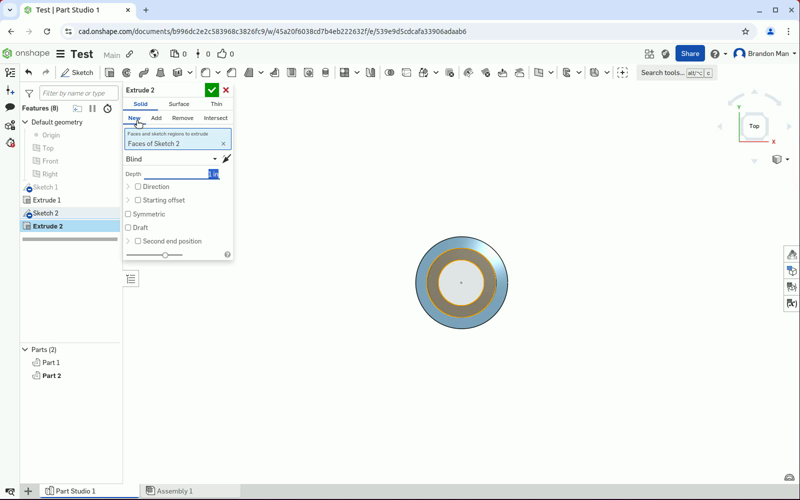
text(11.554)
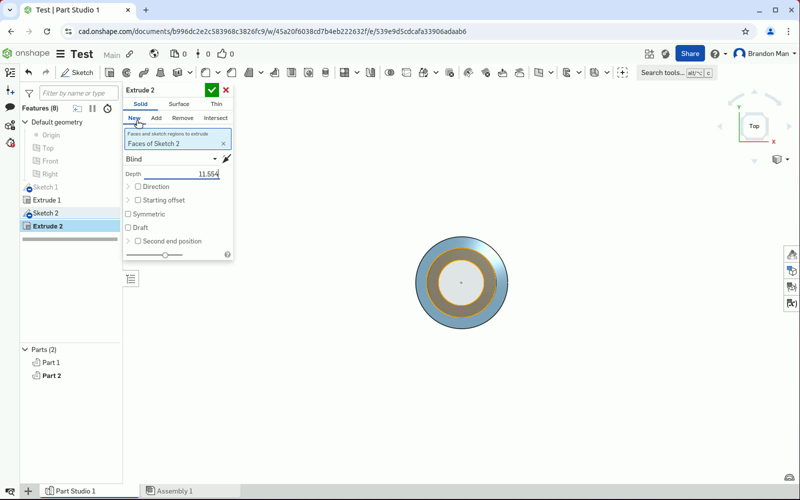
key(enter)
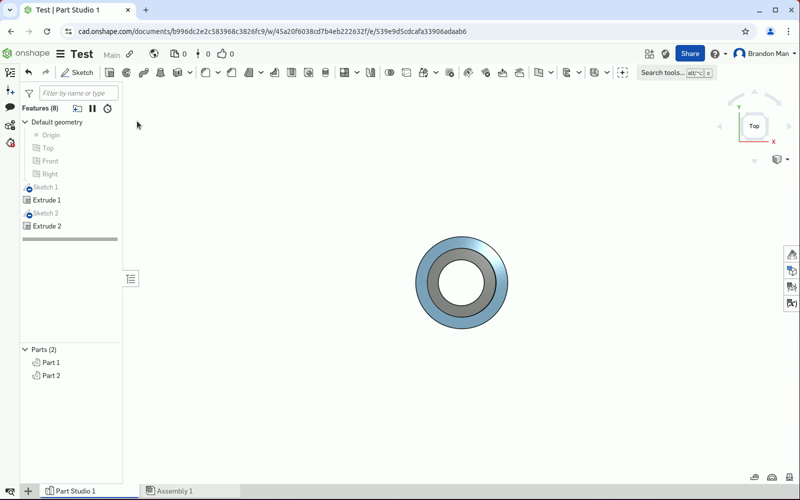
key(shift+h)
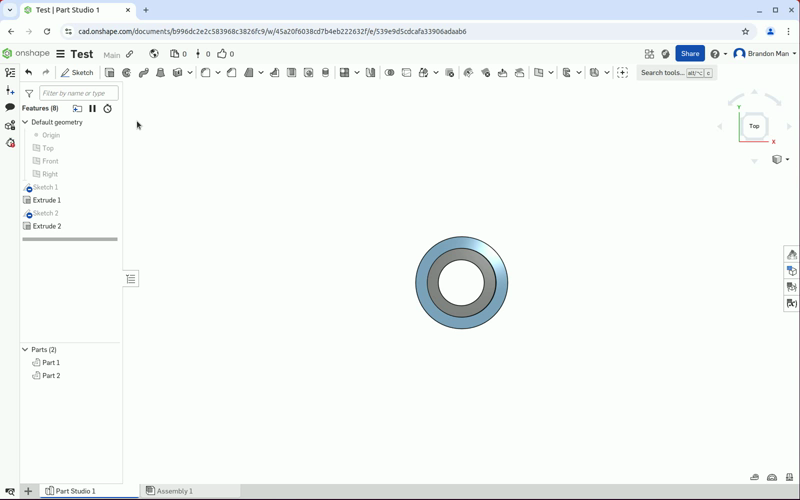
key(shift+h)
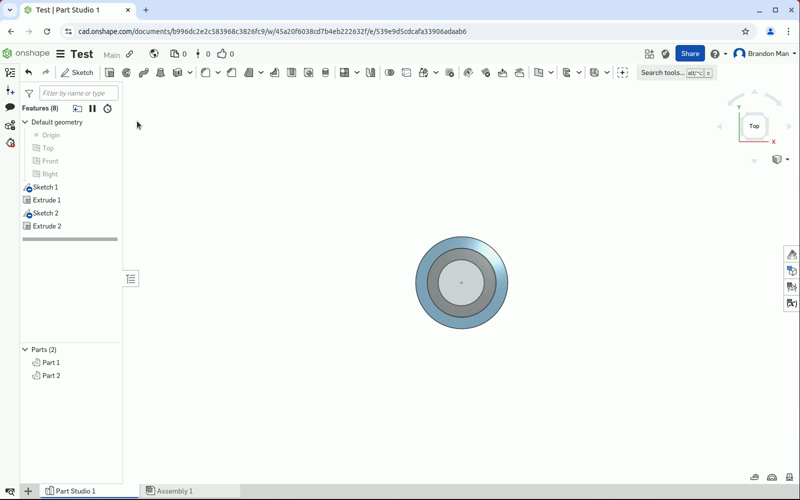
key(shift+7)
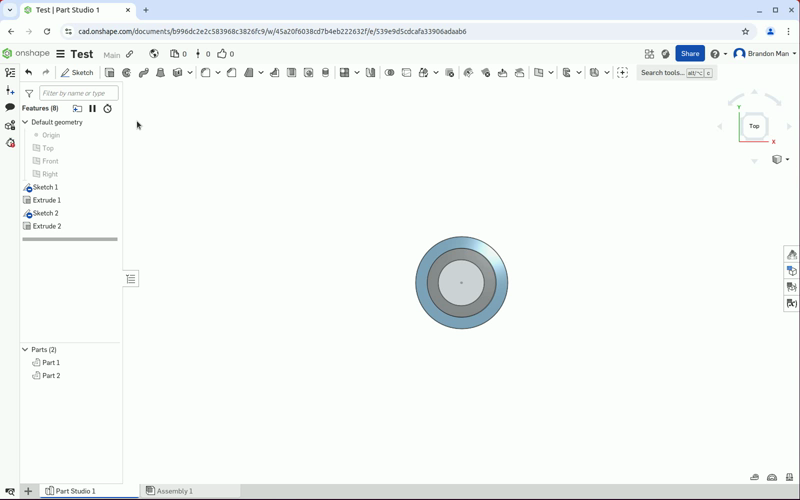
key(up, 3)
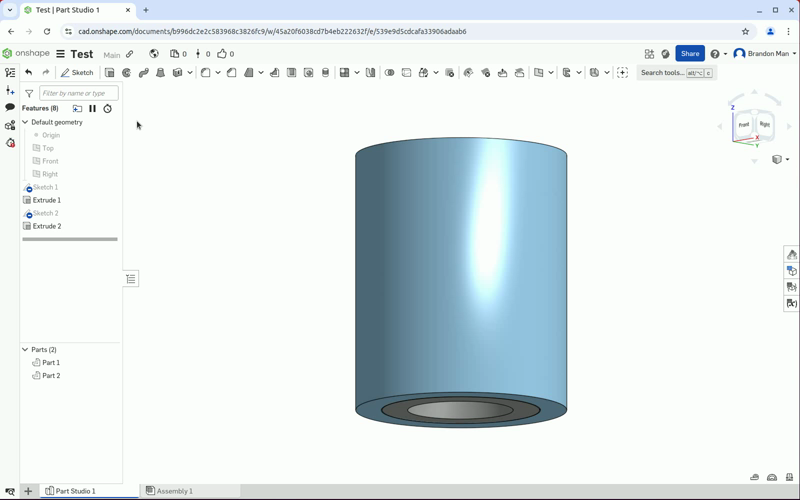
key(left, 3)
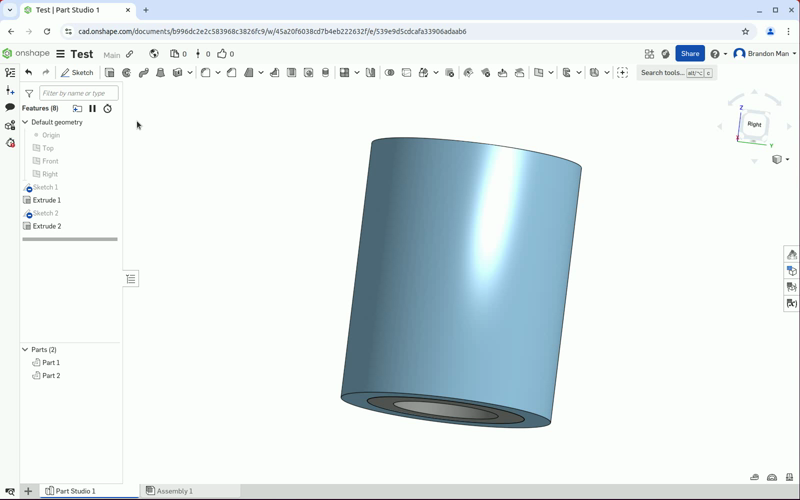
key(right, 3)
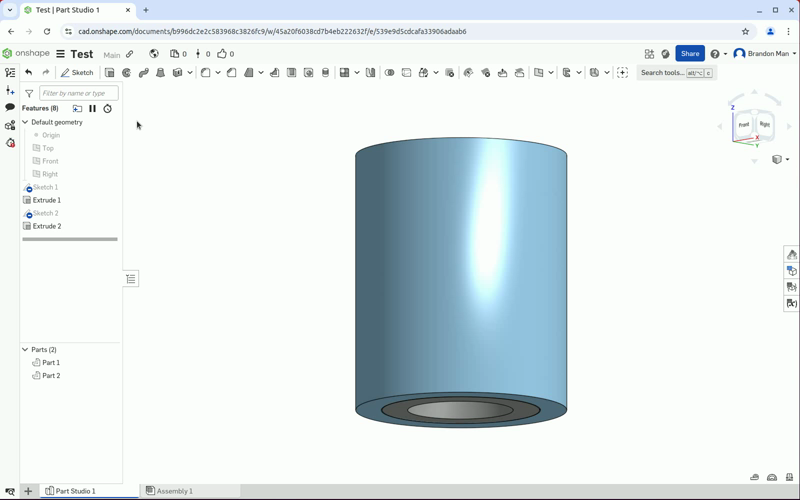
key(down, 3)
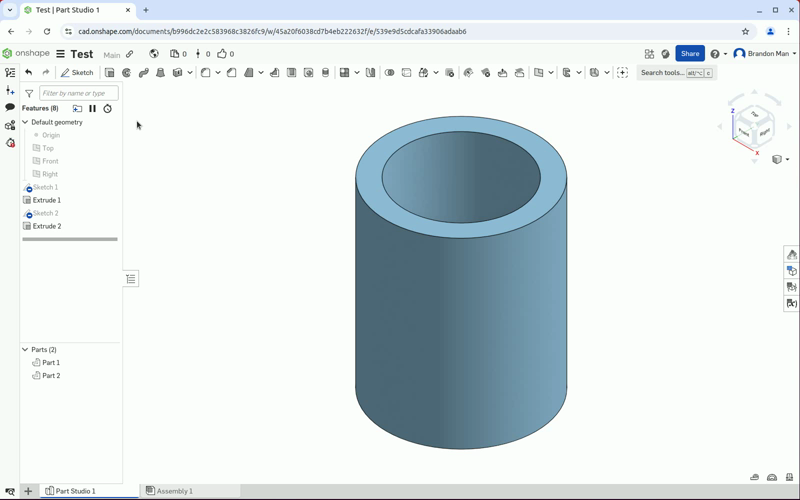
mouse_move(73, 189)
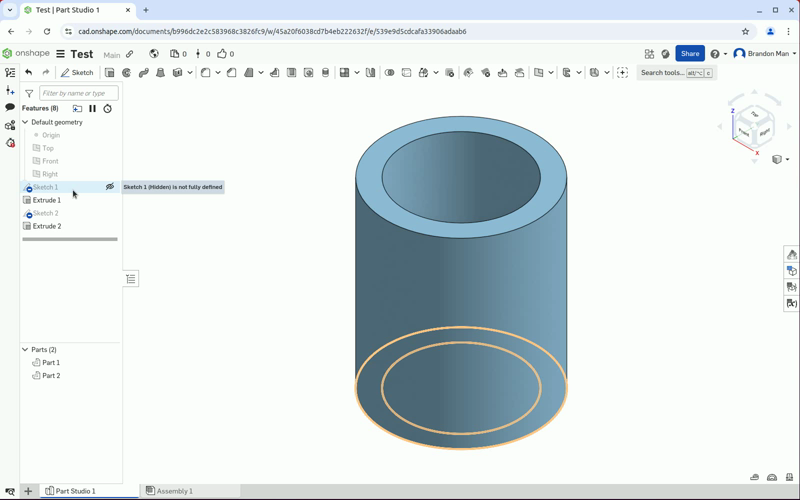
click(73, 189)